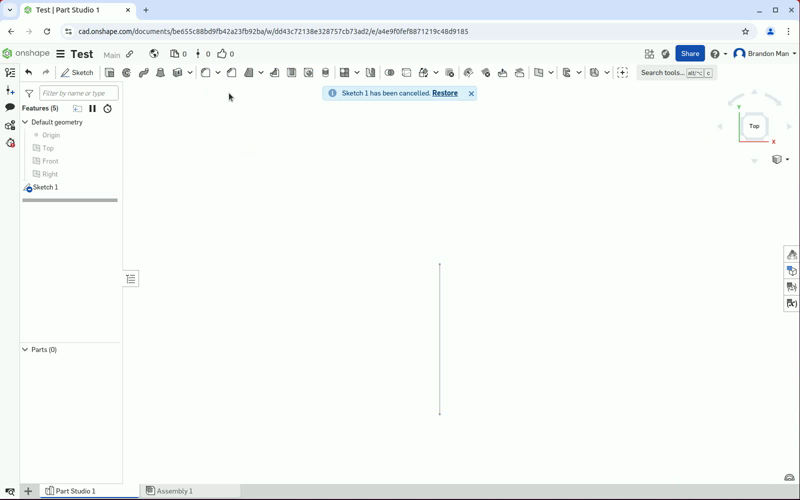
key(shift+h)
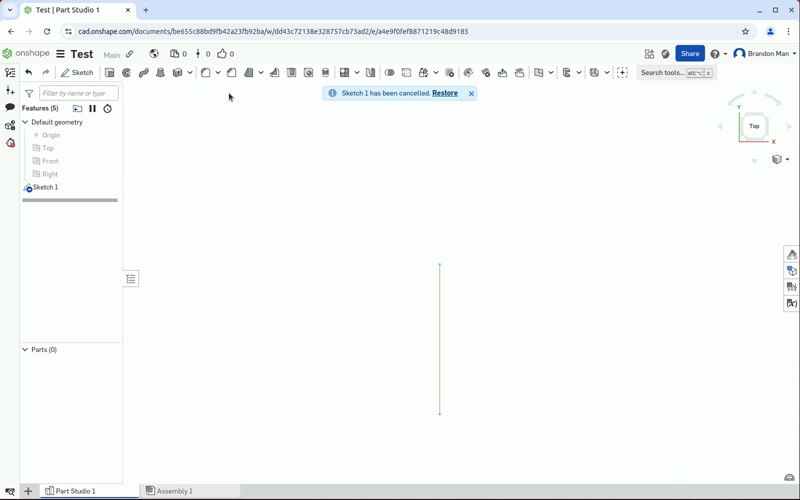
key(shift+s)
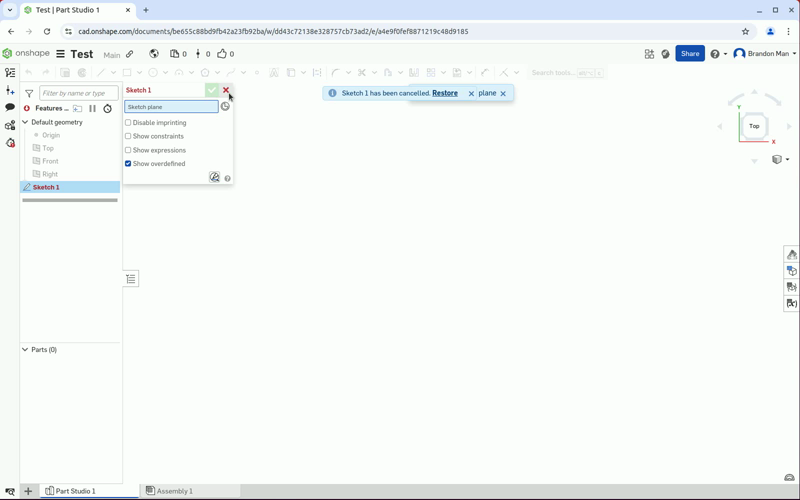
mouse_move(73, 150)
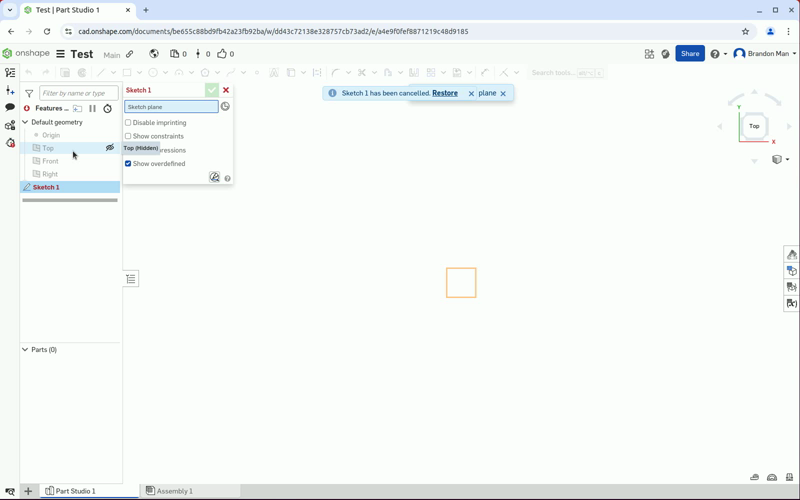
click(73, 150)
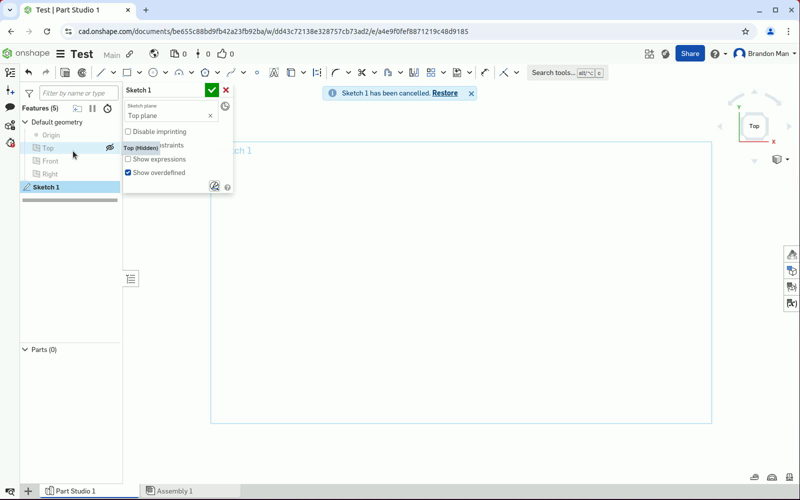
mouse_move(73, 352)
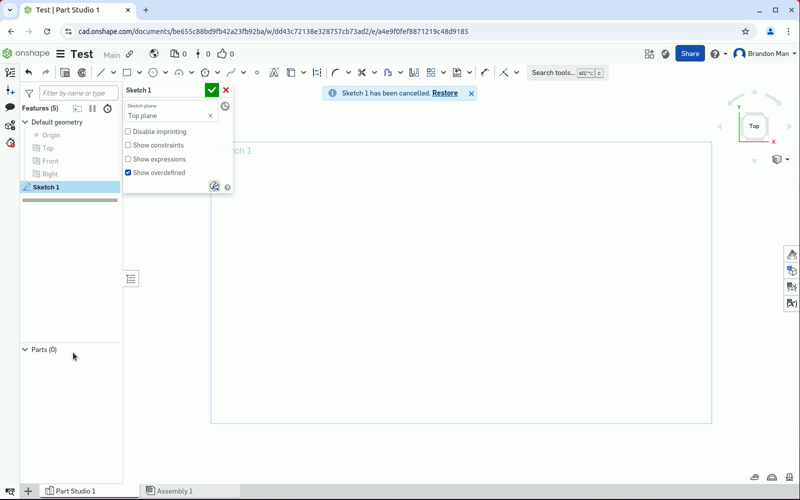
key(y)
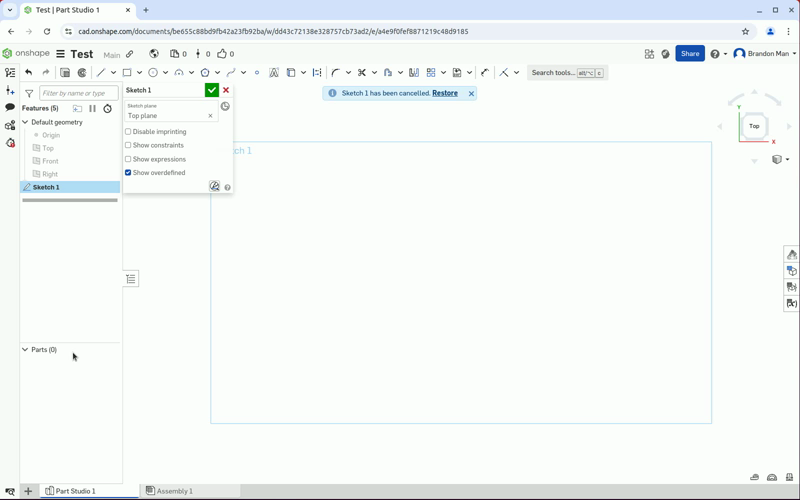
key(c)
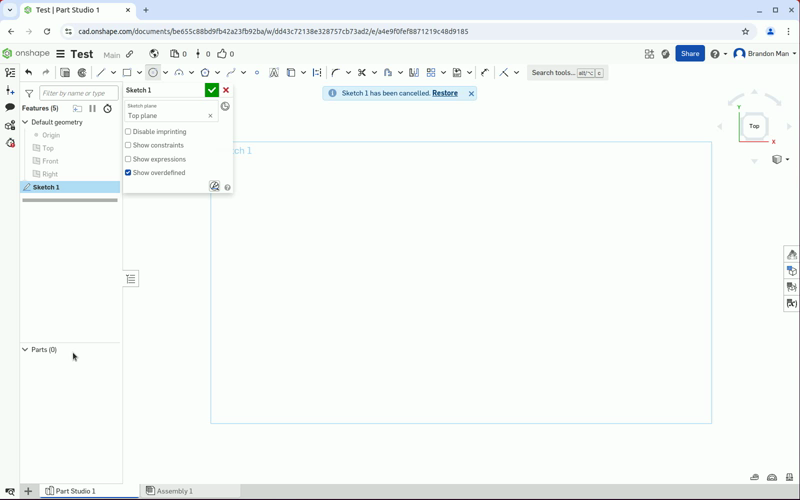
key_down(shift)
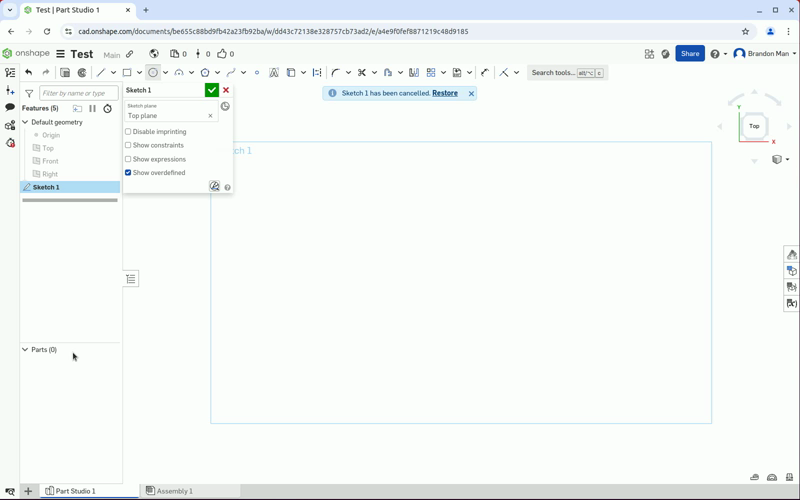
mouse_move(460, 282)
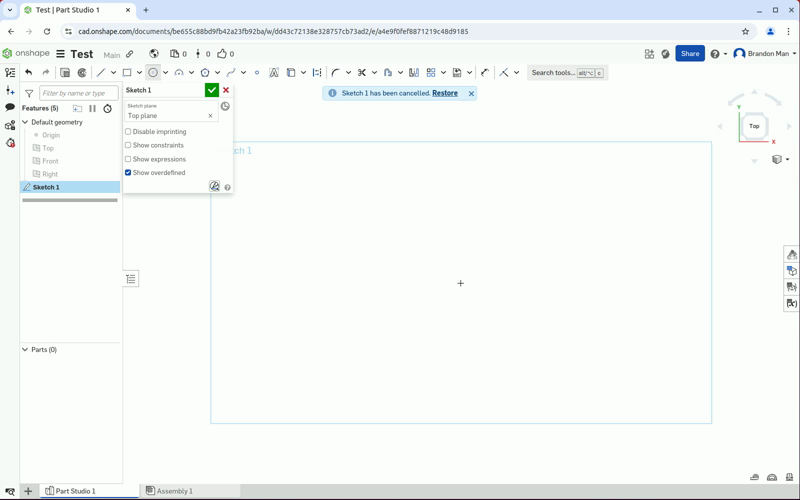
click(460, 282)
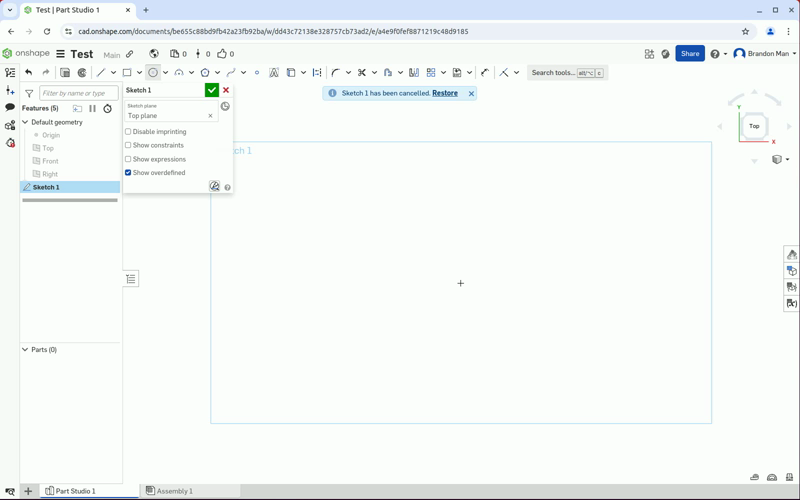
key_up(shift)
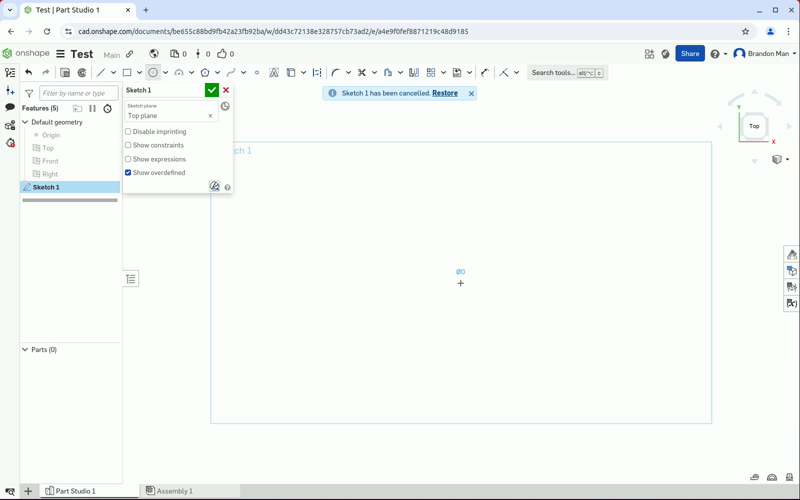
mouse_move(533, 282)
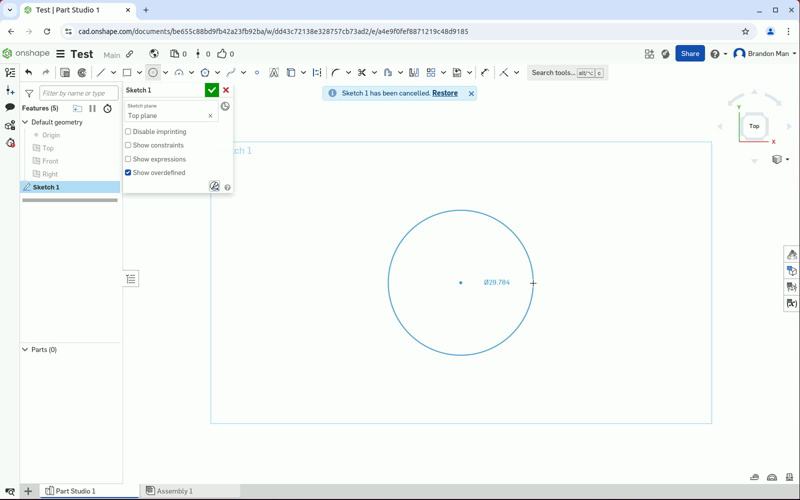
click(533, 282)
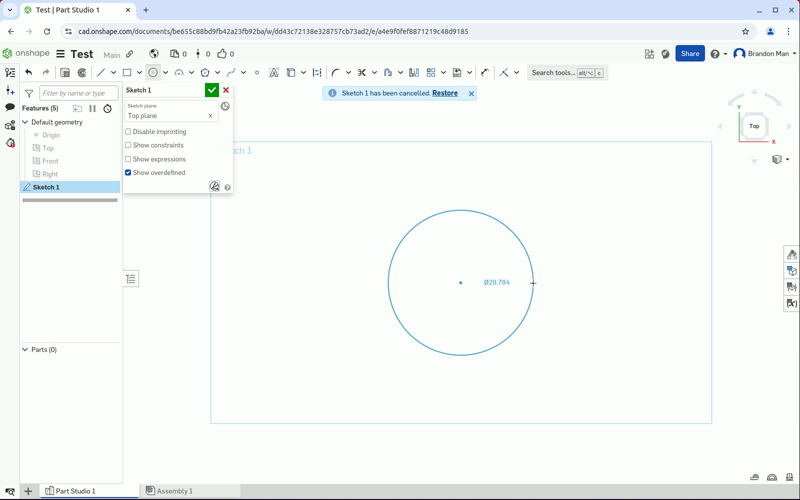
key(esc)
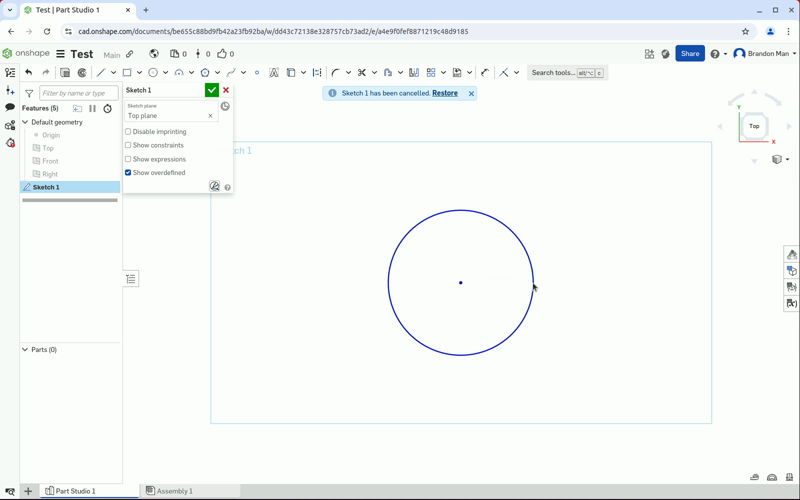
mouse_move(422, 235)
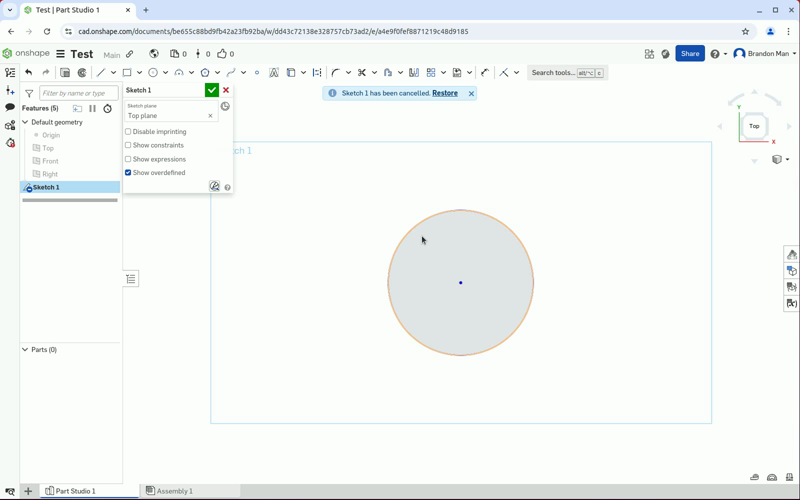
click(422, 235)
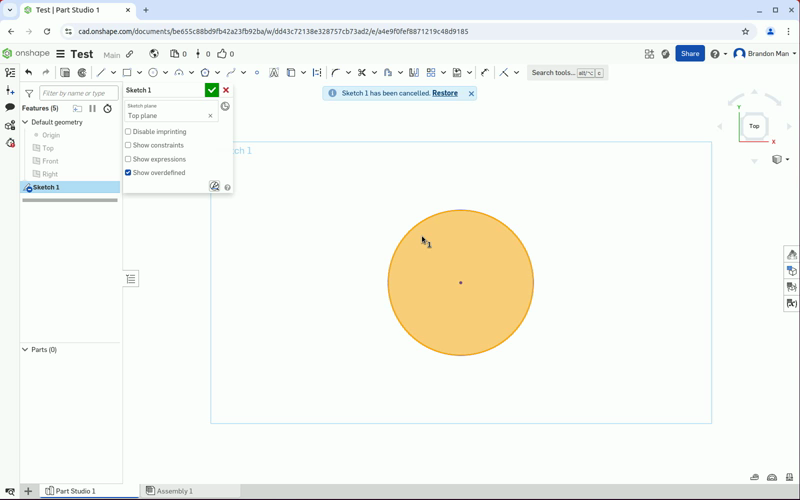
mouse_move(73, 352)
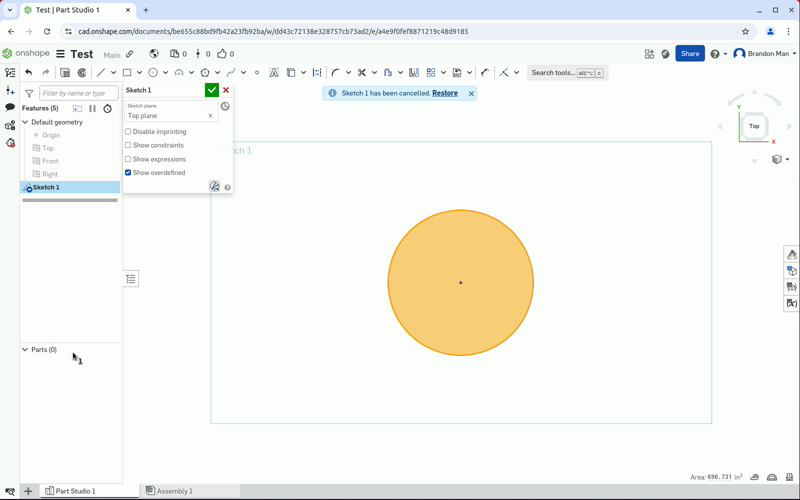
key(shift+y)
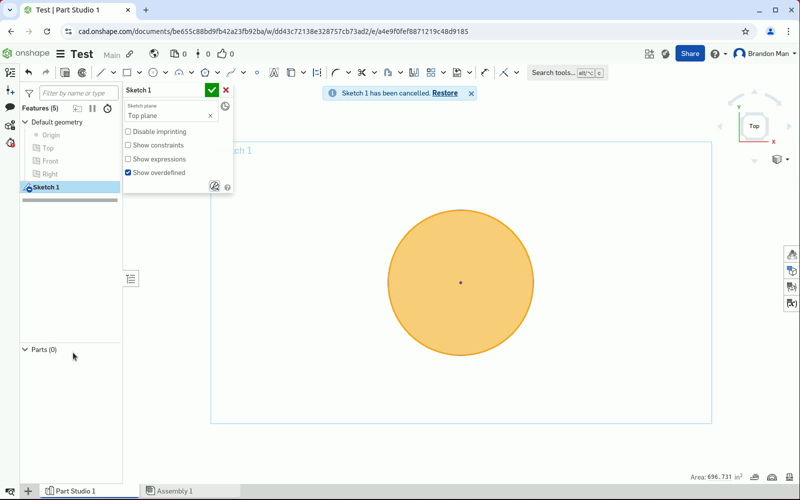
key(shift+e)
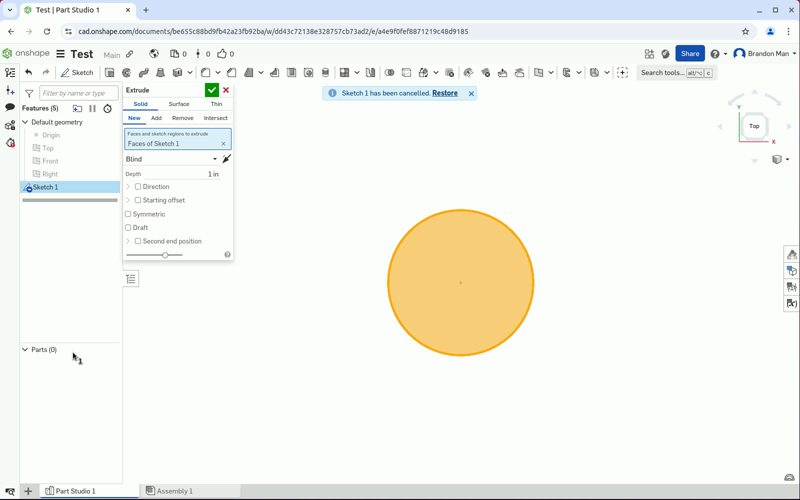
mouse_move(143, 106)
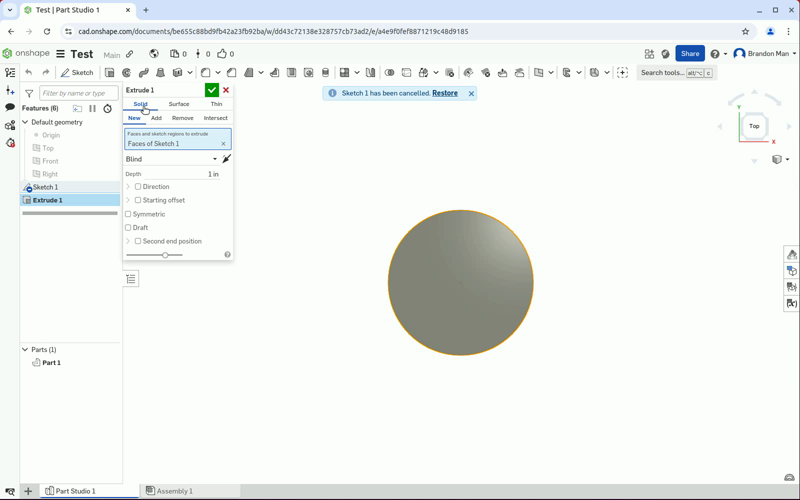
click(143, 106)
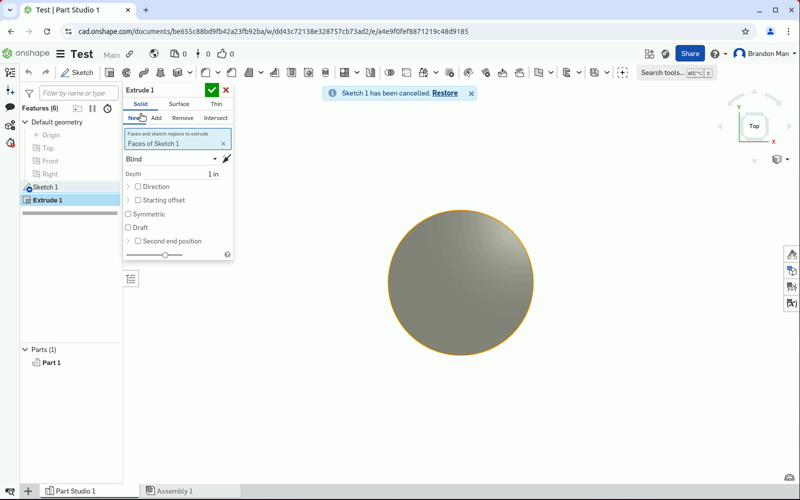
mouse_move(137, 120)
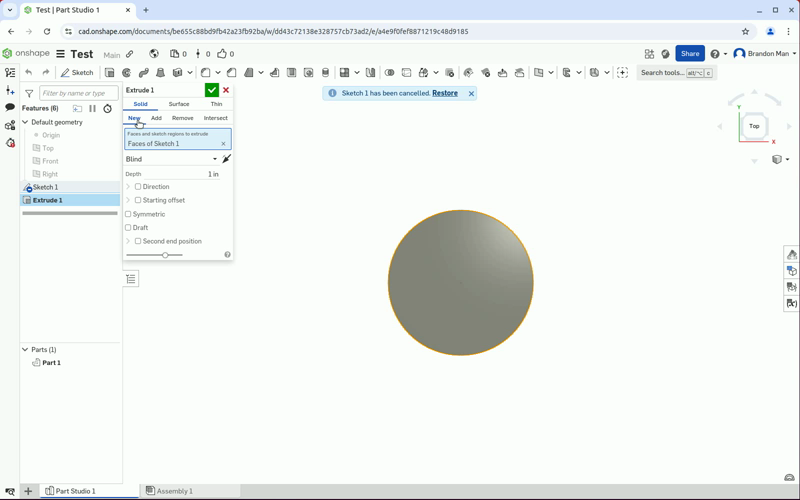
click(137, 120)
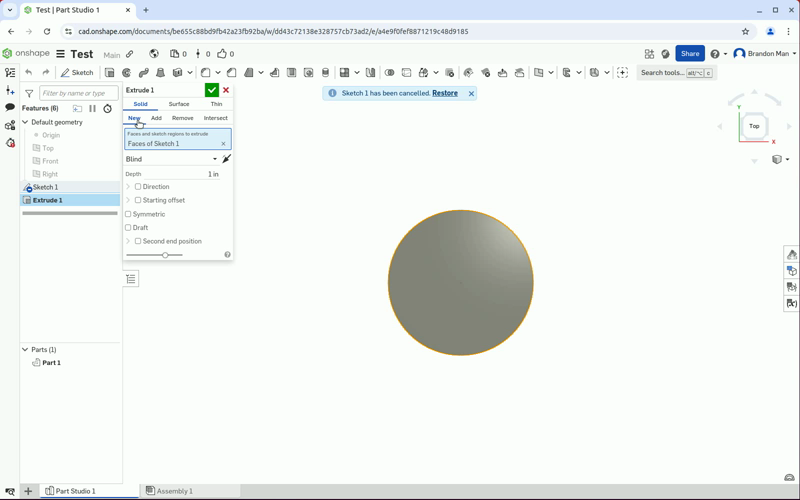
key(tab, 4)
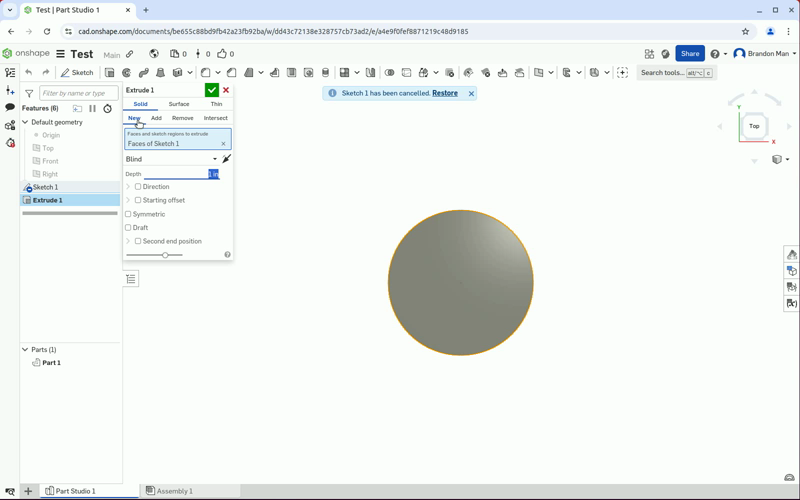
text(8.184)
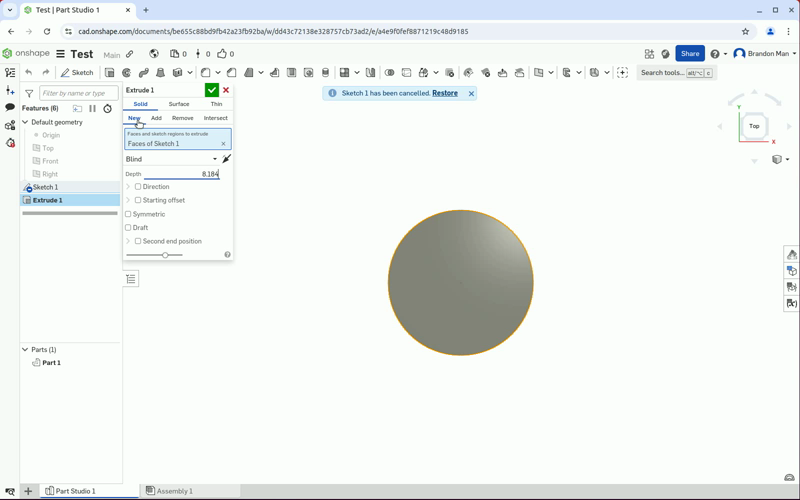
key(enter)
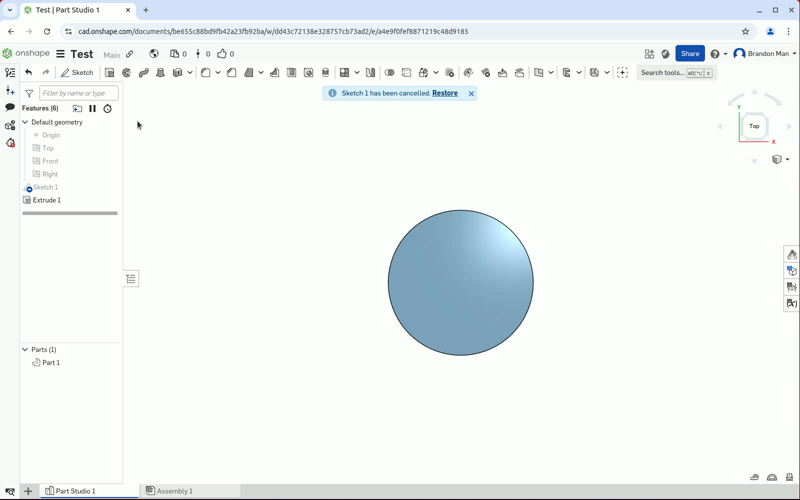
key(shift+h)
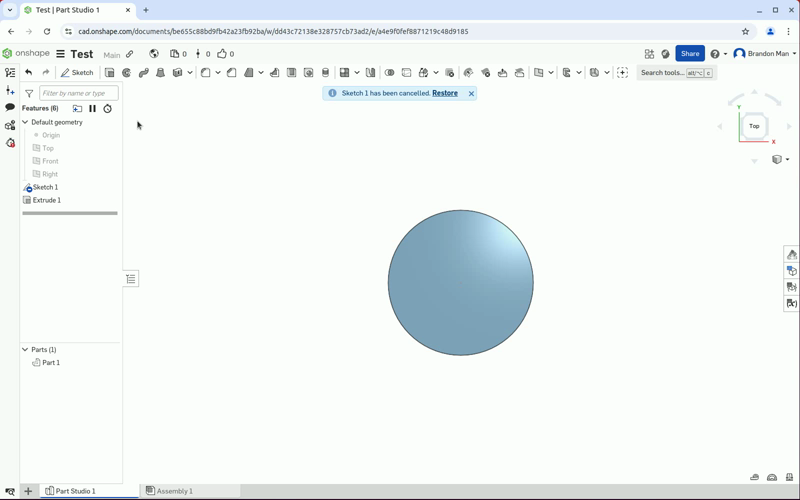
key(shift+h)
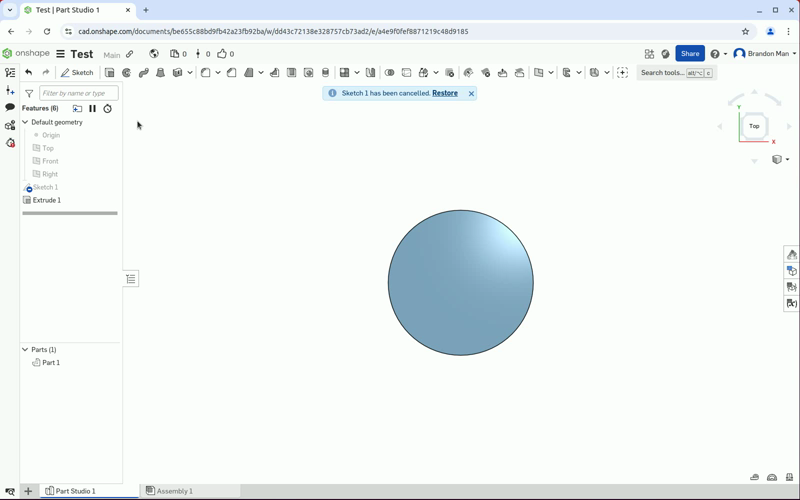
mouse_move(73, 189)
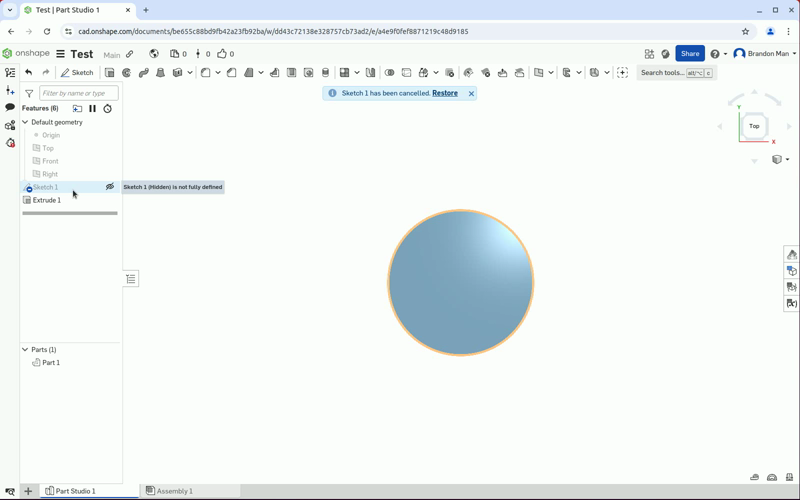
click(73, 189)
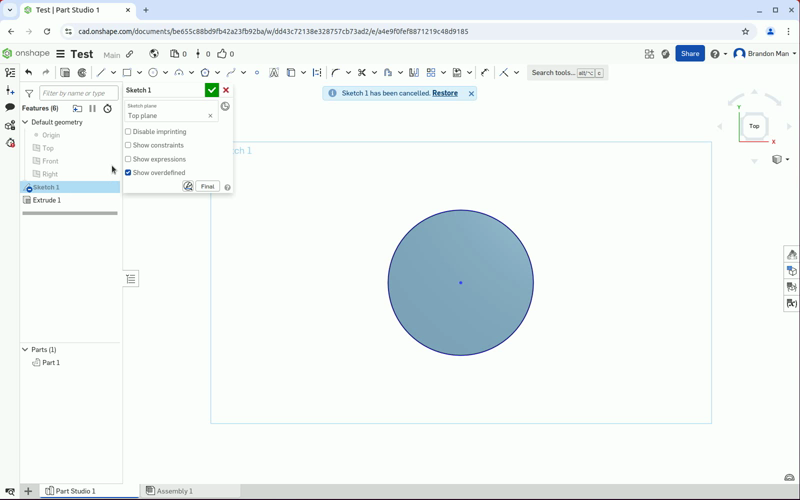
mouse_move(229, 92)
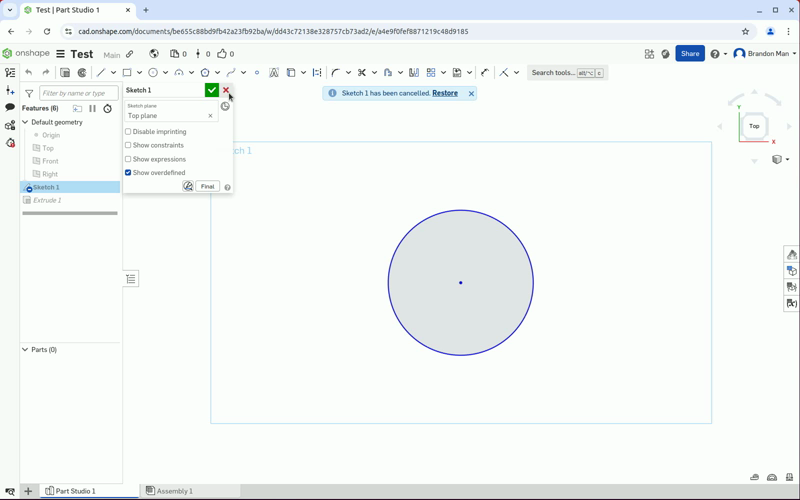
click(229, 92)
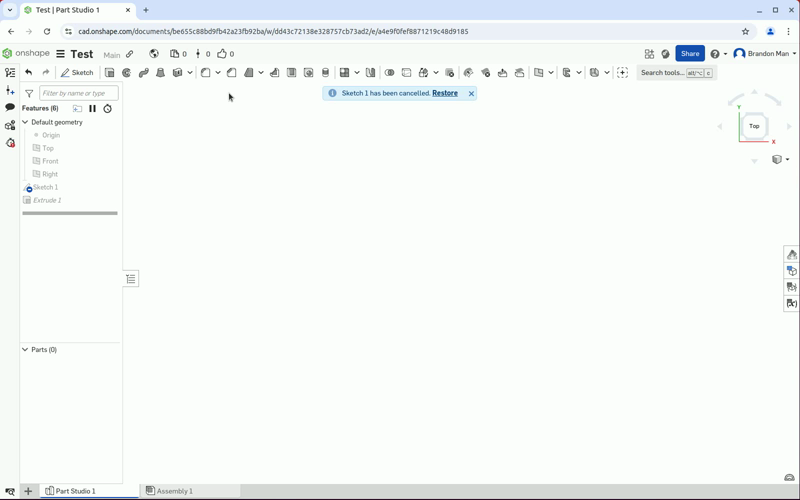
mouse_move(541, 75)
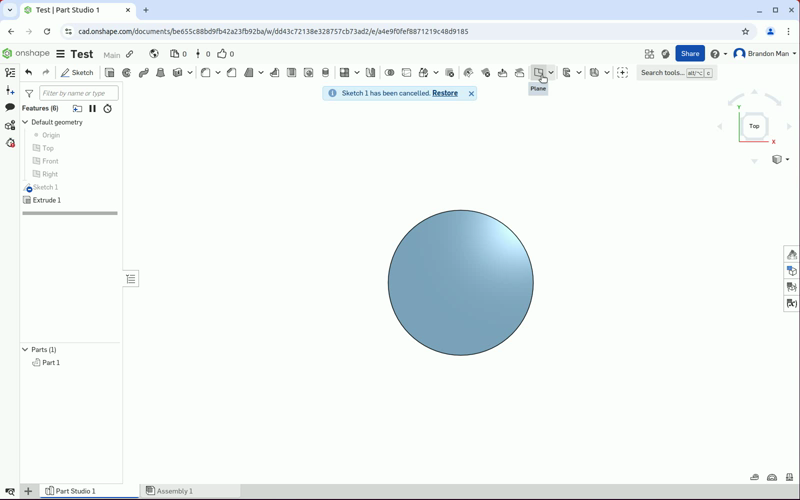
click(541, 75)
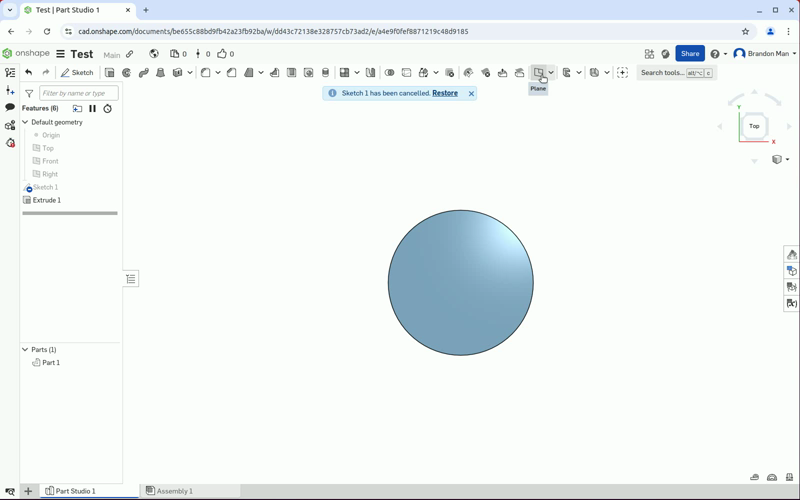
mouse_move(73, 150)
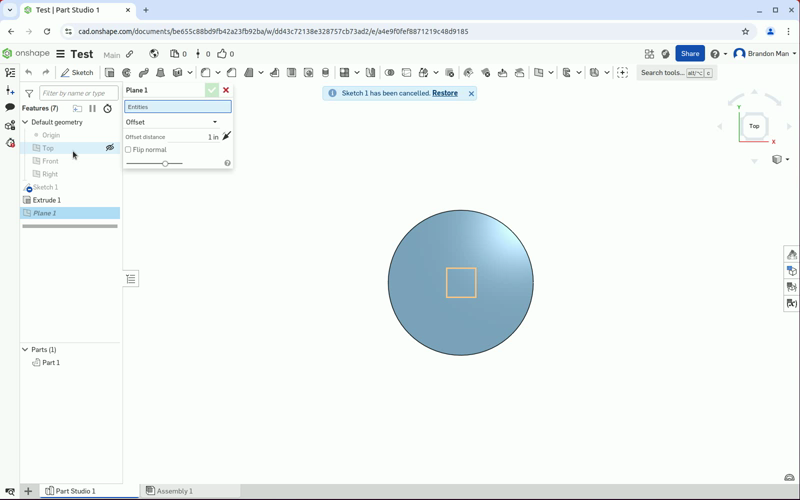
click(73, 150)
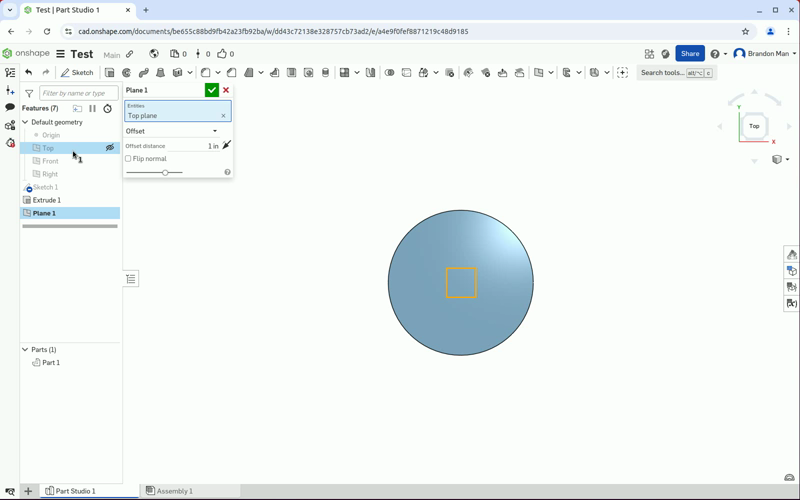
key(tab, 2)
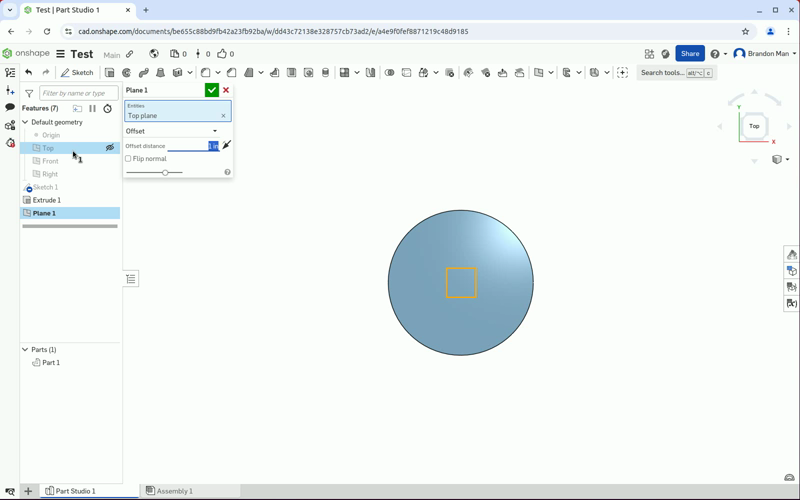
text(8.196)
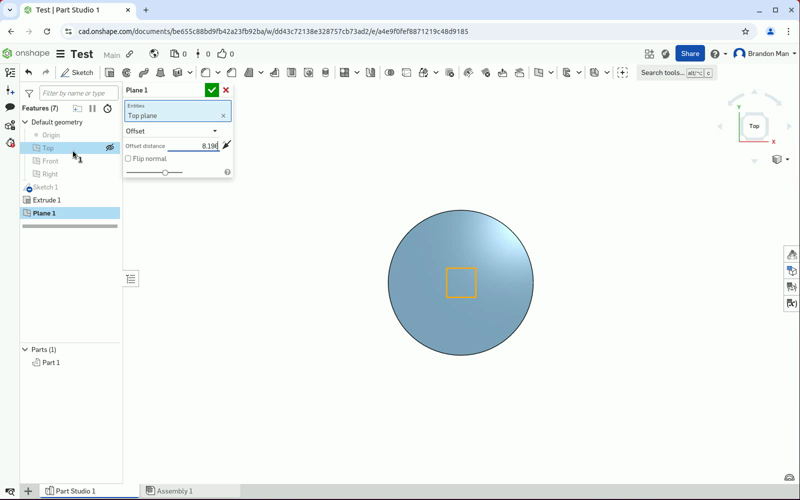
key(enter, 2)
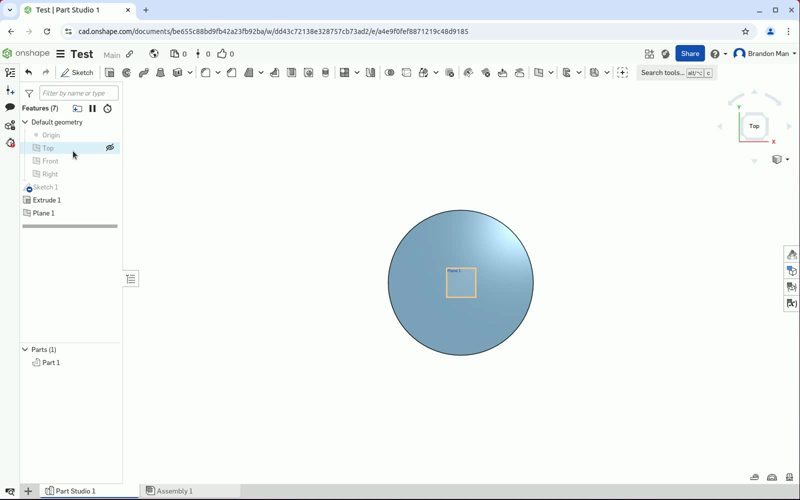
key(shift+s)
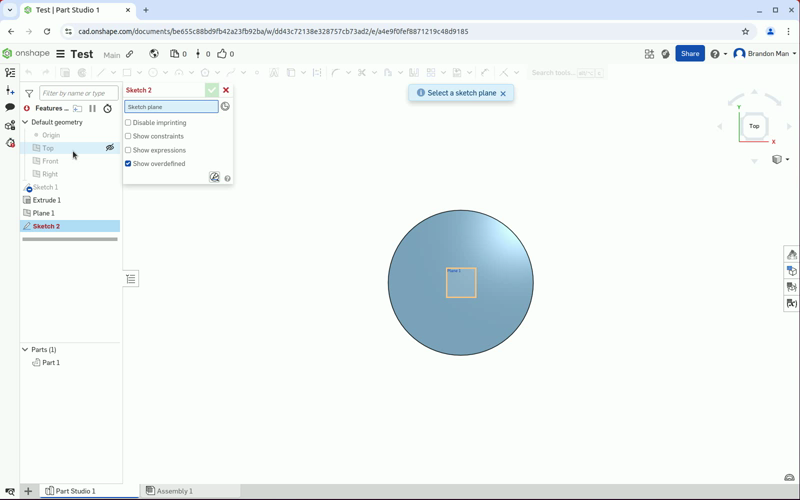
mouse_move(73, 215)
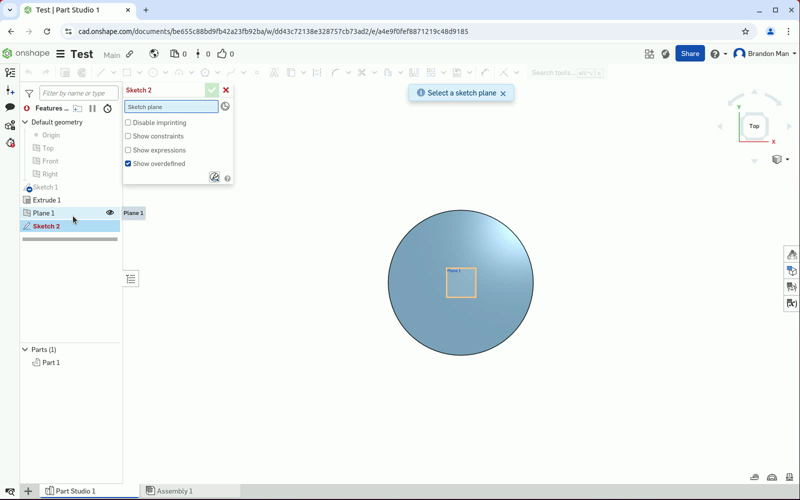
click(73, 215)
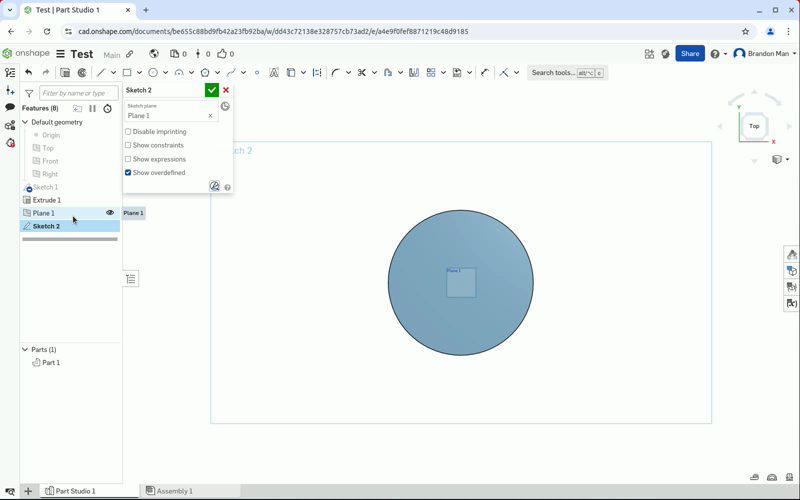
mouse_move(73, 352)
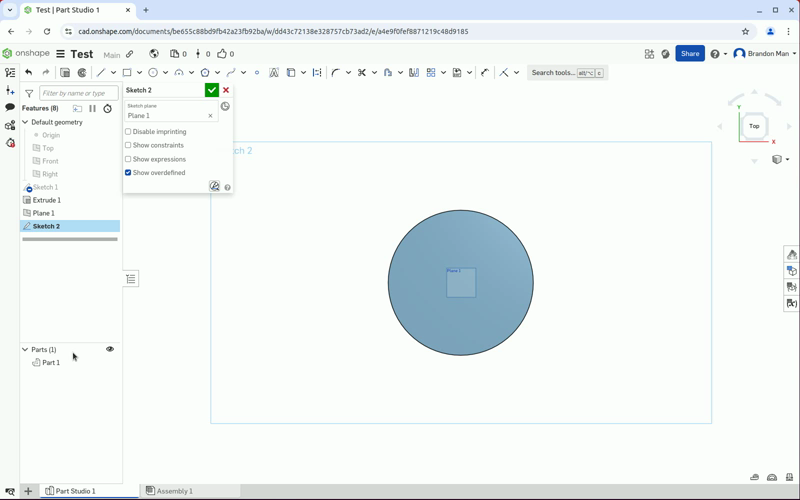
key(y)
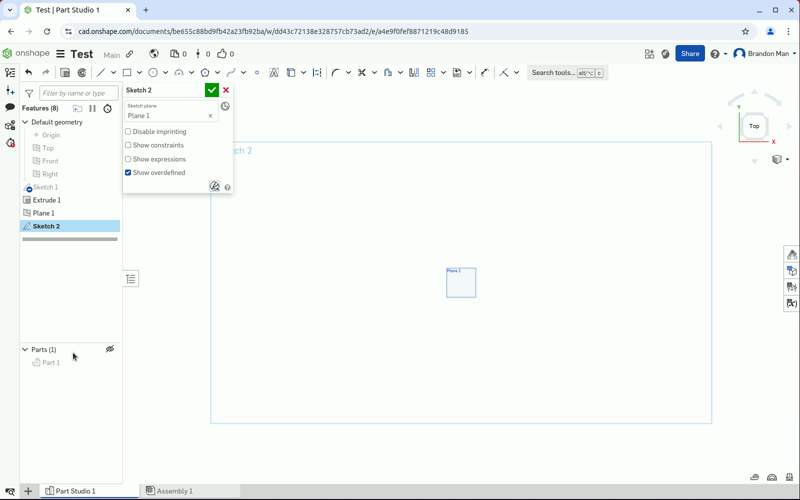
key(c)
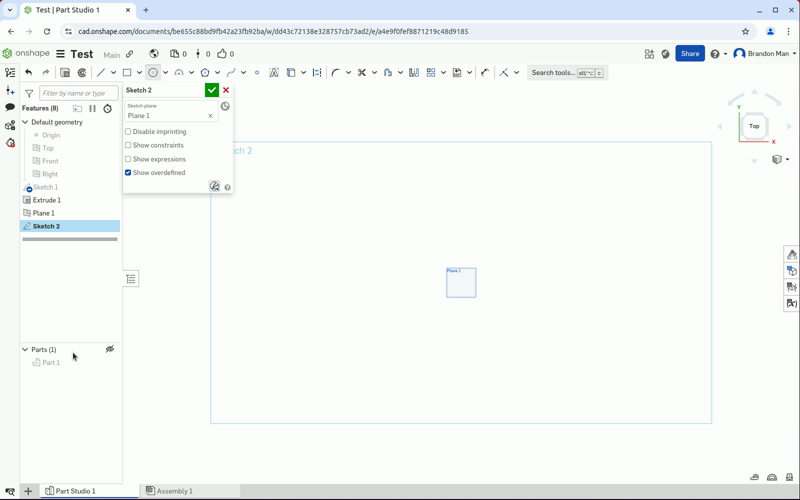
key_down(shift)
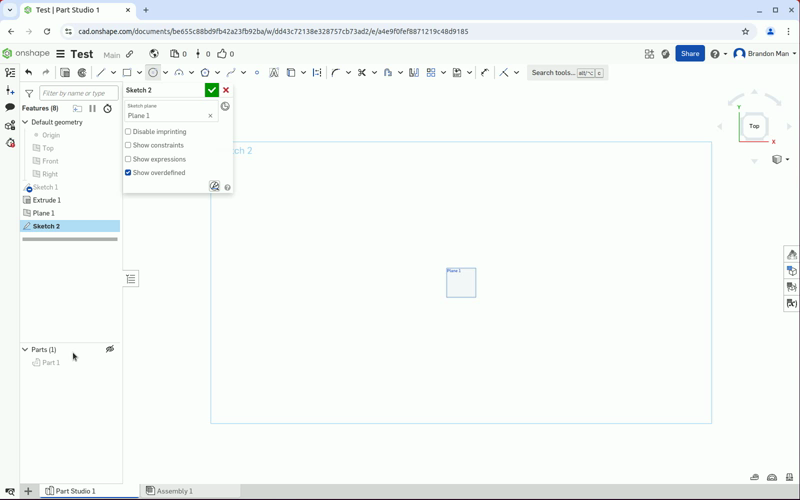
mouse_move(460, 282)
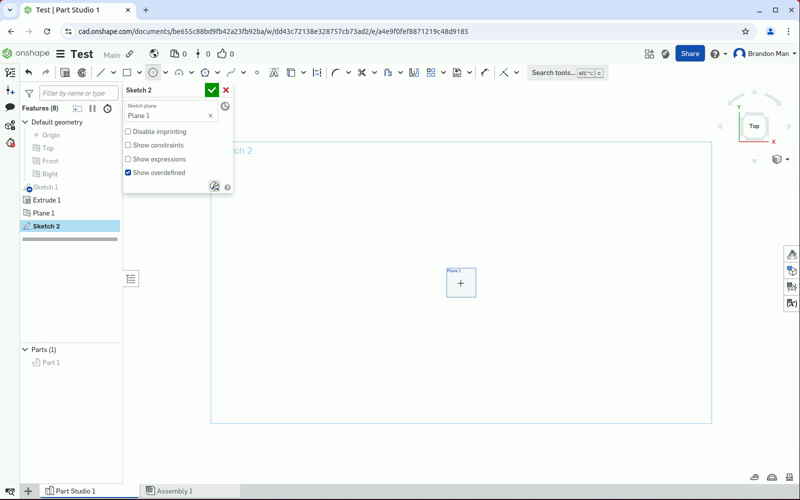
click(460, 282)
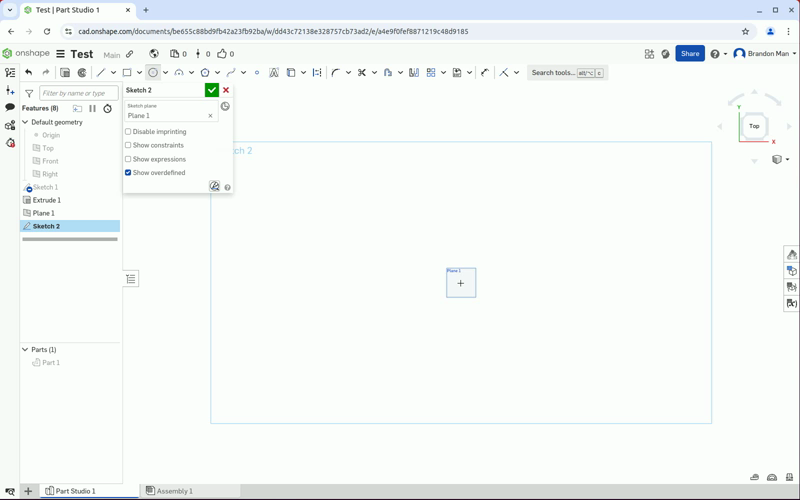
key_up(shift)
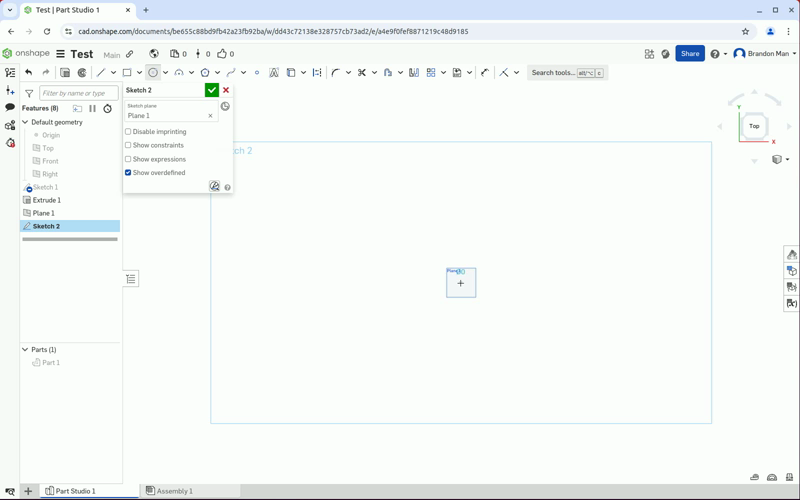
mouse_move(511, 282)
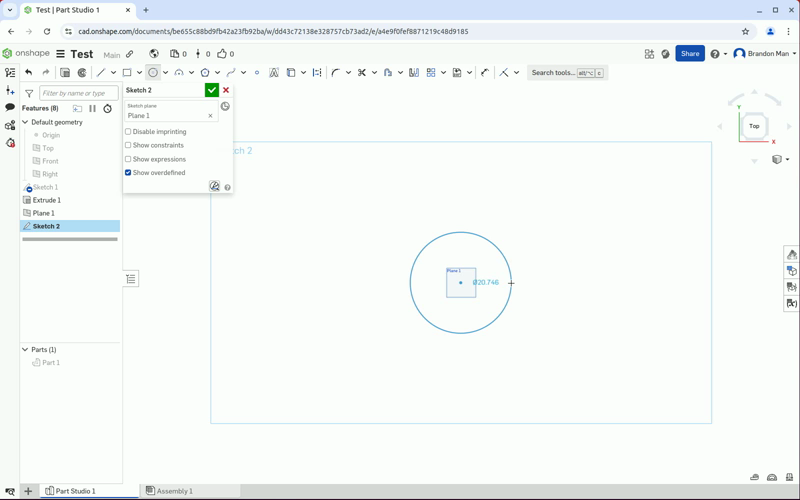
click(511, 282)
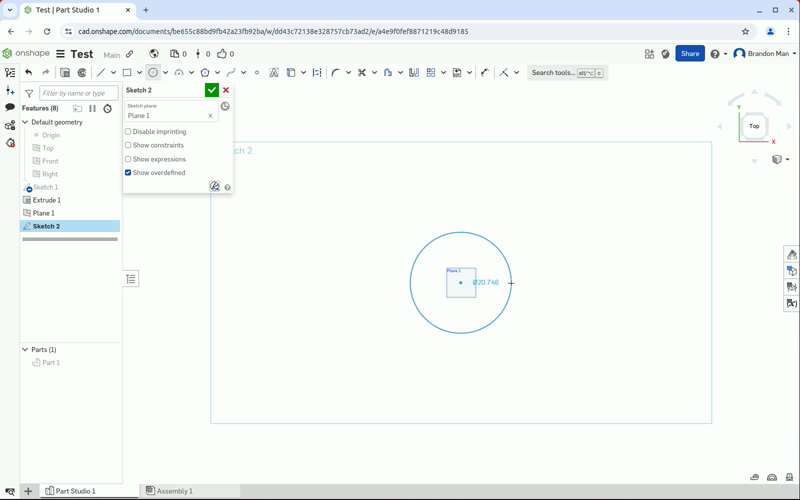
key(esc)
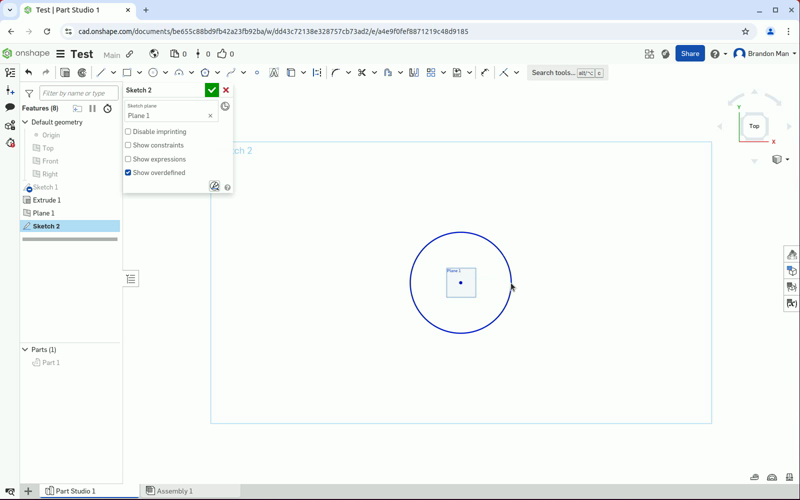
mouse_move(465, 325)
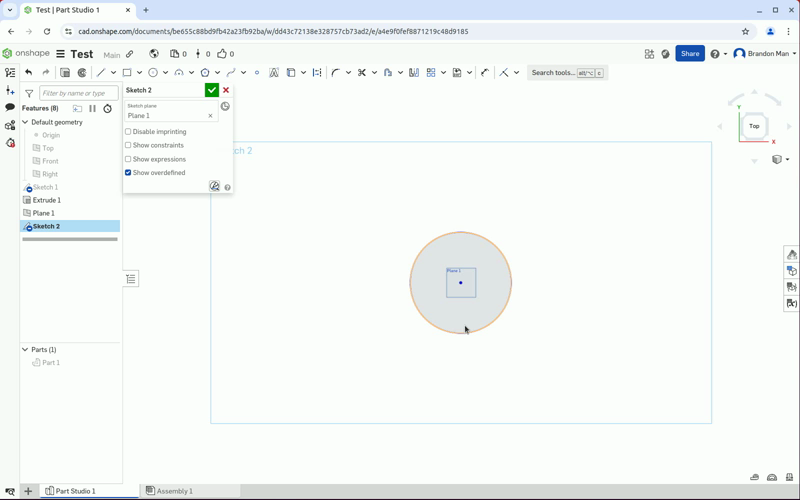
click(465, 325)
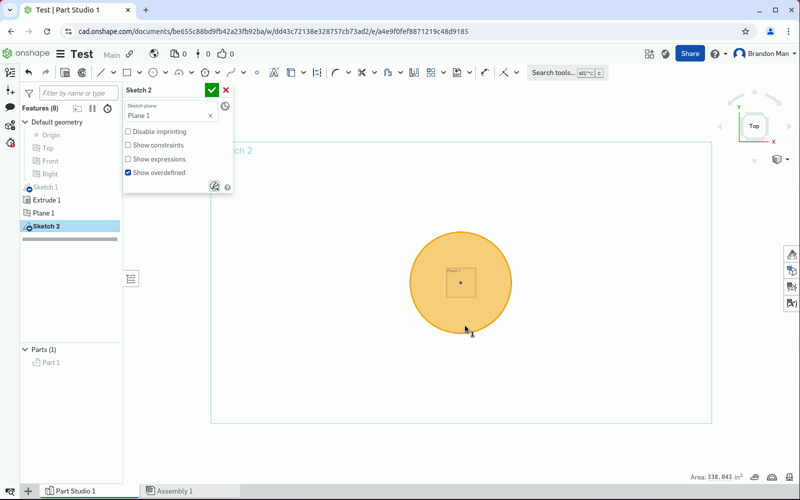
mouse_move(73, 352)
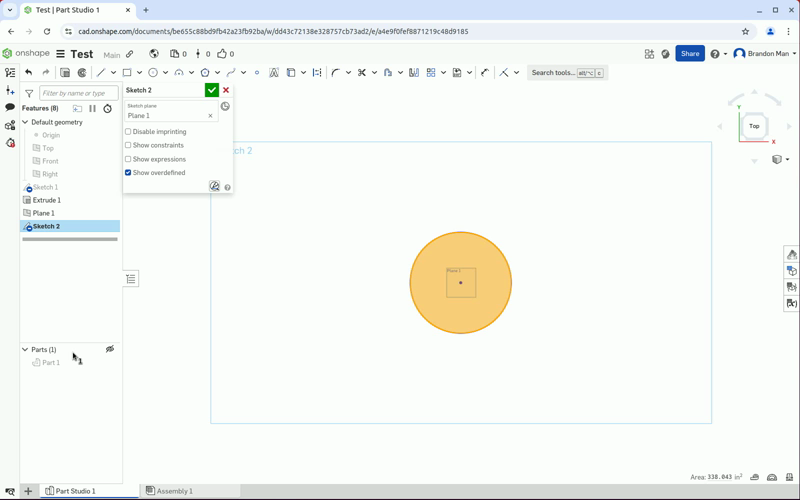
key(shift+y)
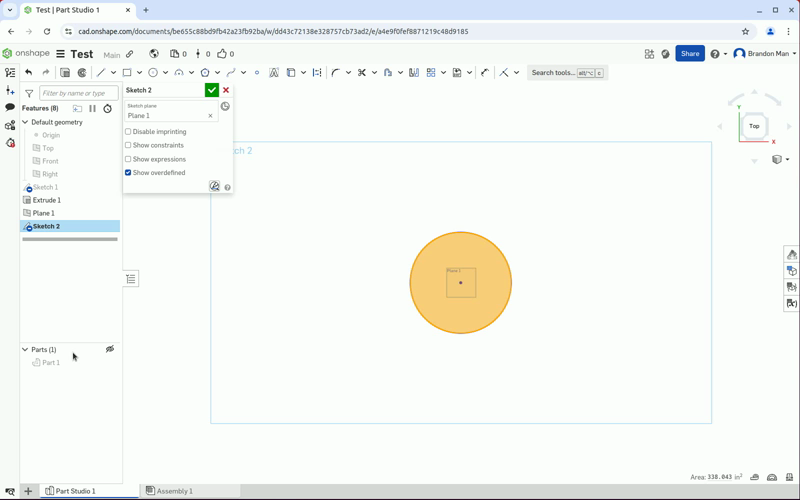
key(shift+e)
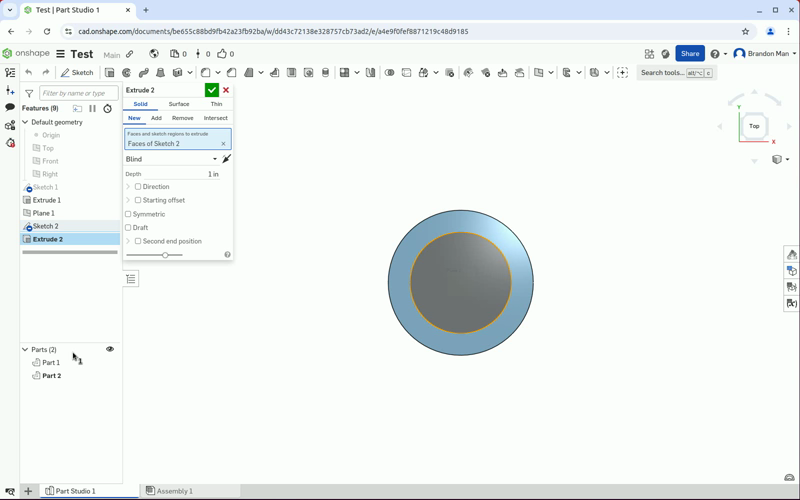
mouse_move(143, 106)
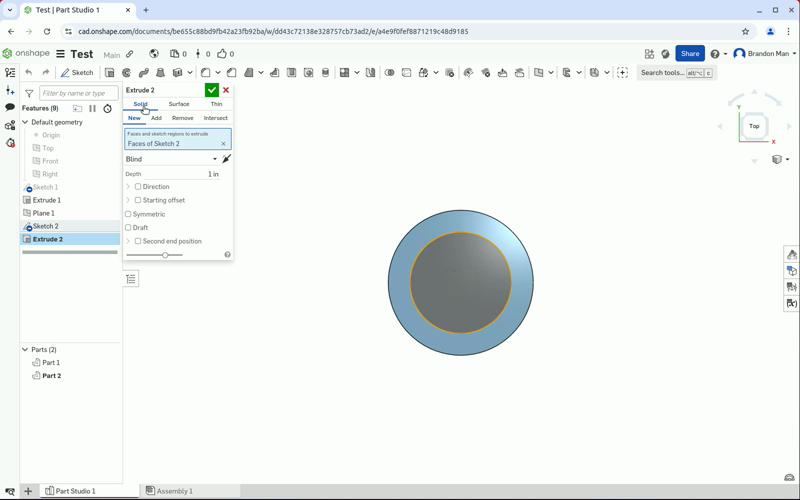
click(143, 106)
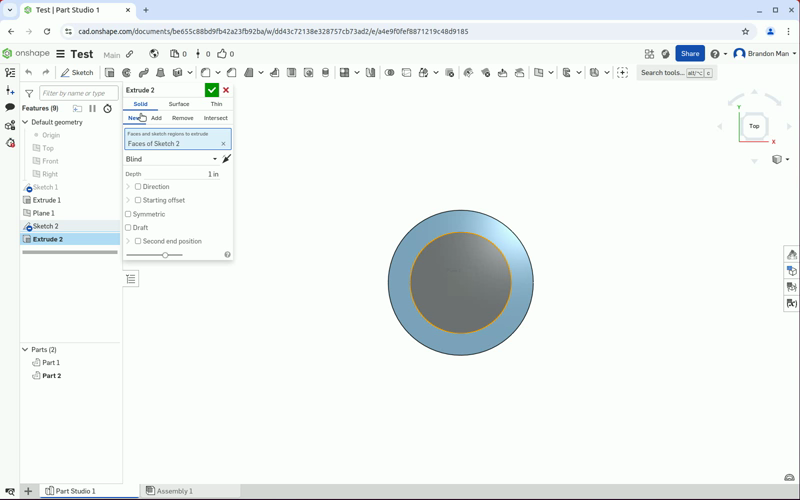
mouse_move(137, 120)
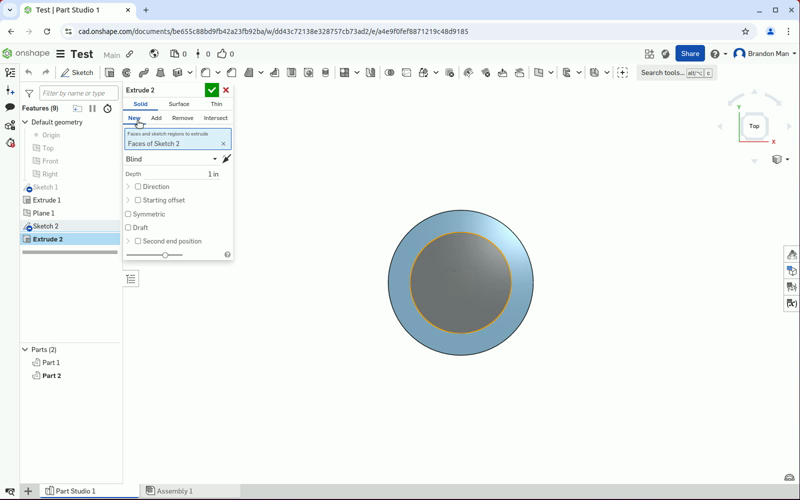
click(137, 120)
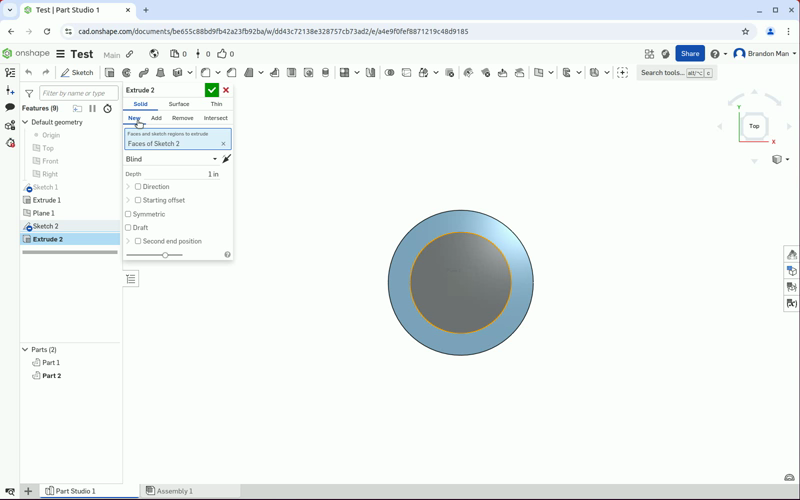
key(tab, 4)
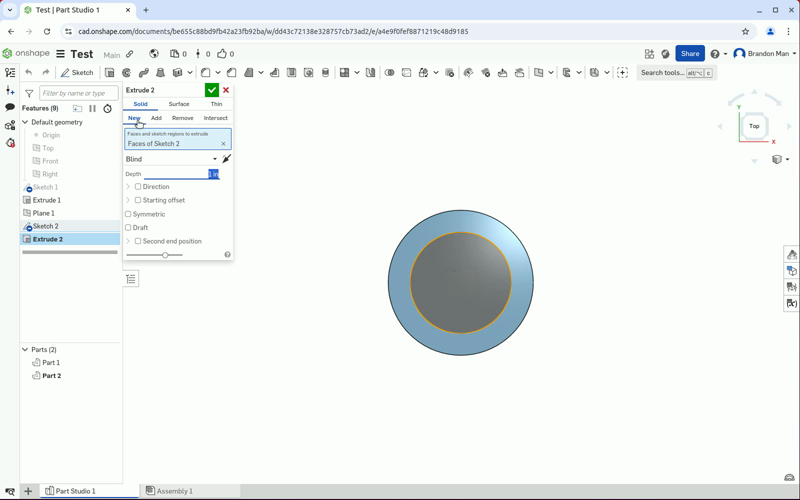
text(11.554)
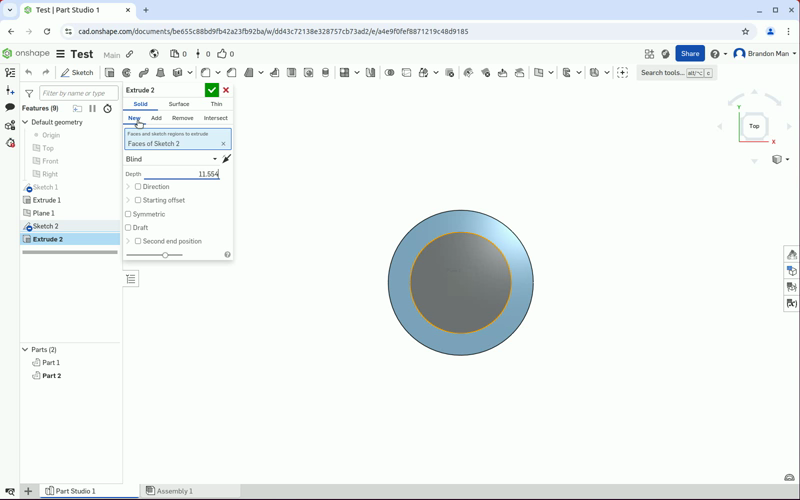
key(enter)
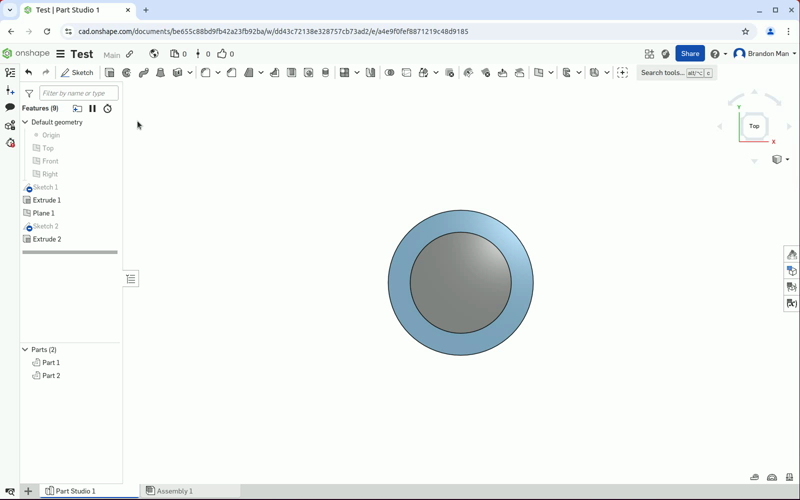
key(shift+h)
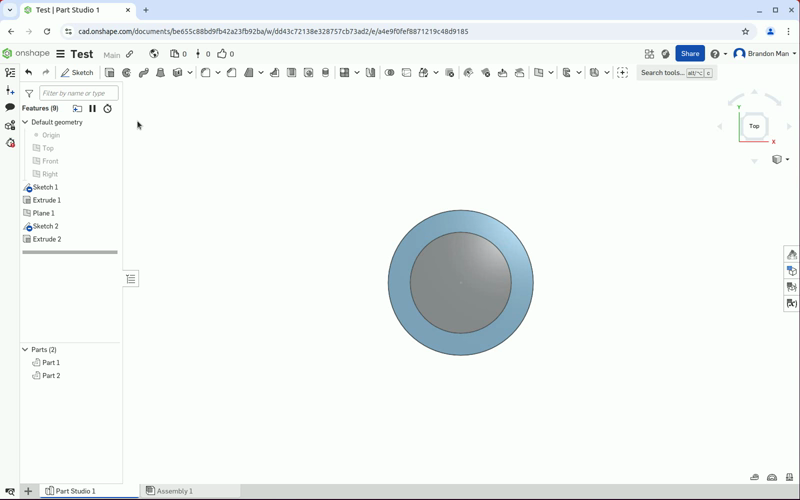
key(shift+h)
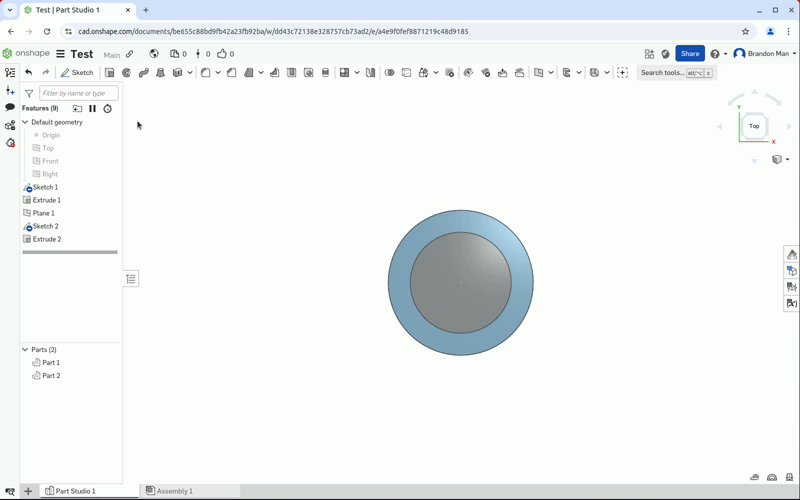
key(shift+7)
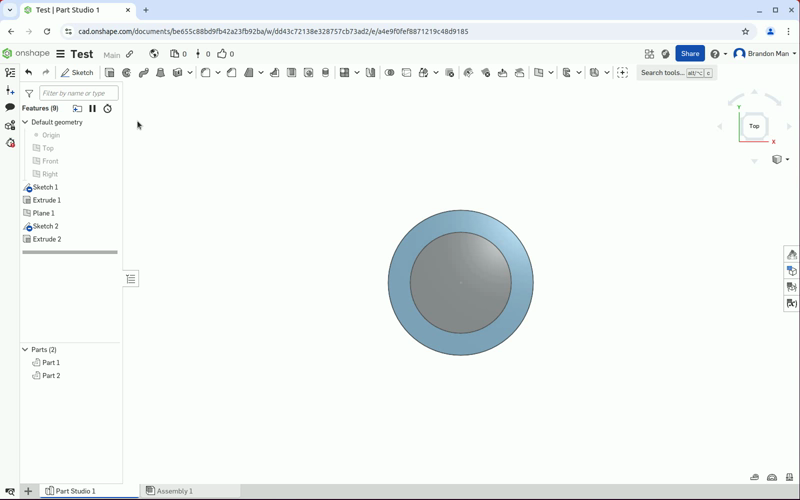
key(up, 3)
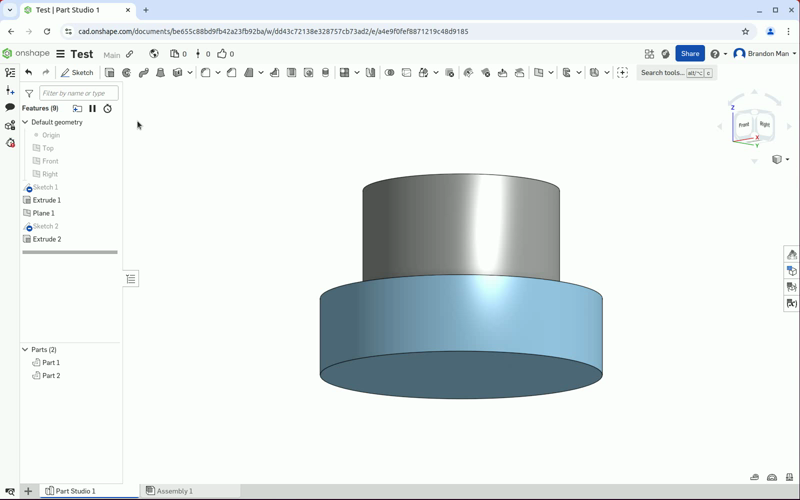
key(left, 3)
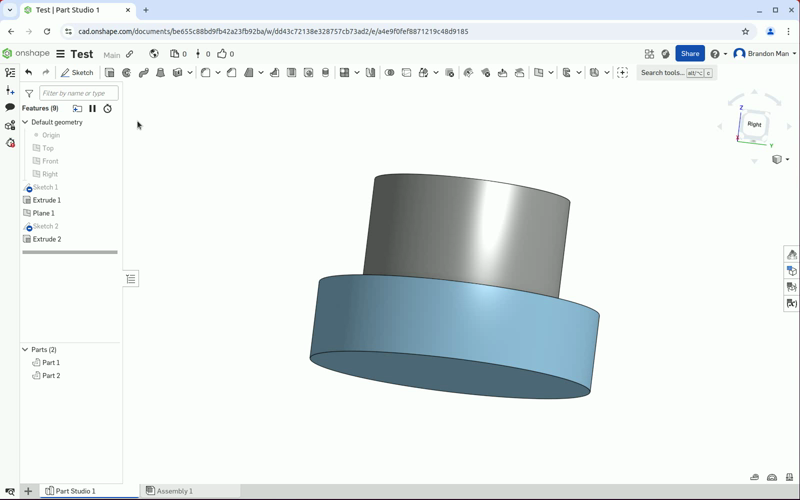
key(right, 3)
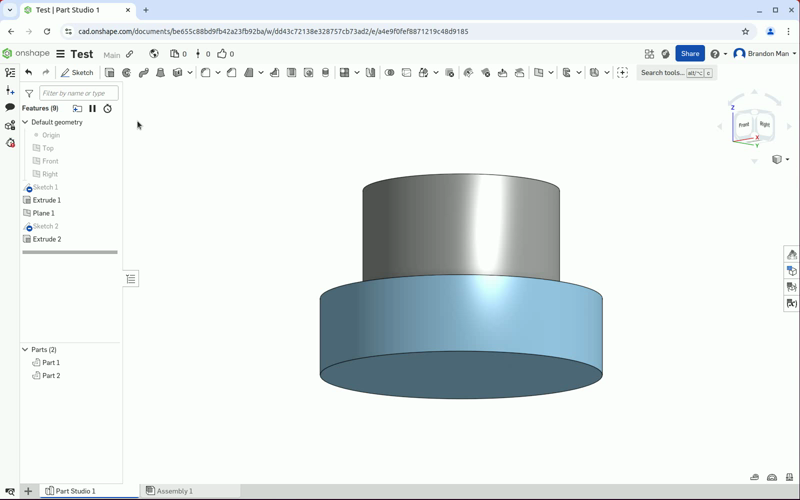
key(down, 3)
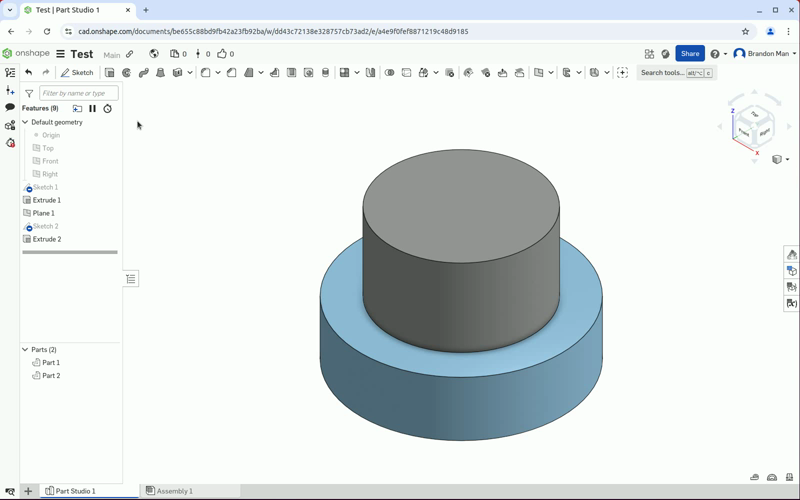
mouse_move(73, 189)
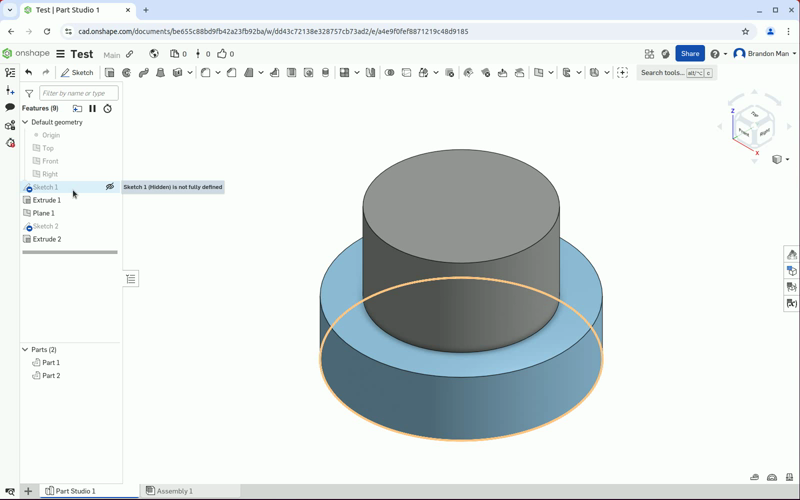
click(73, 189)